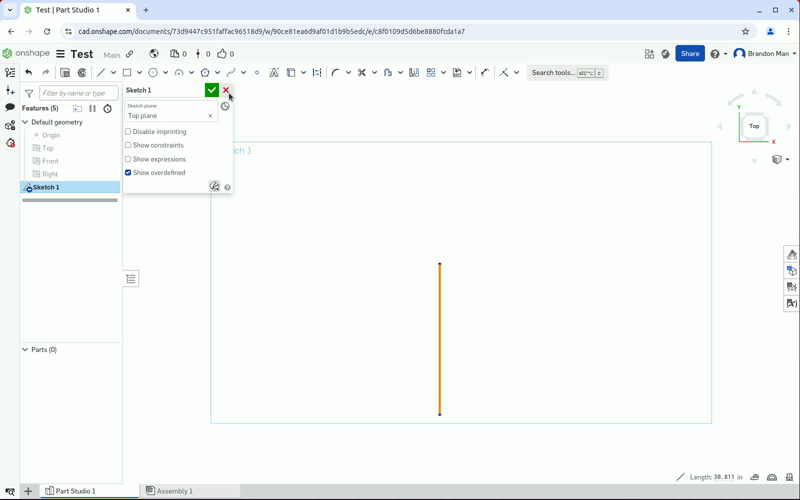
key(shift+h)
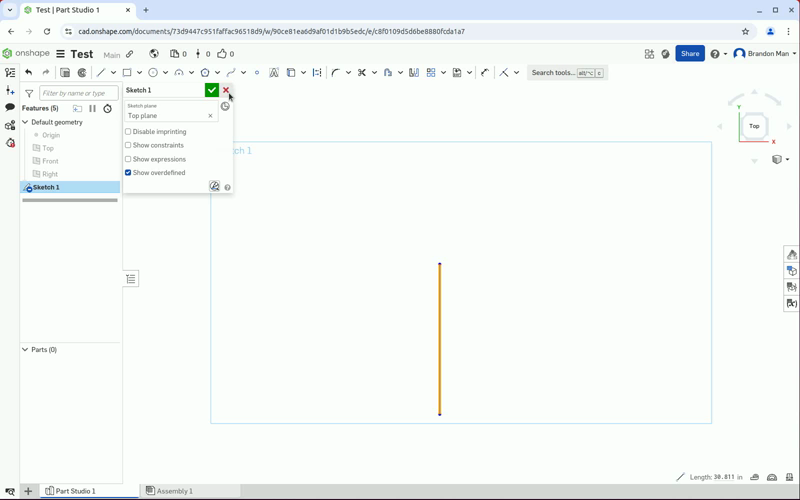
key(shift+s)
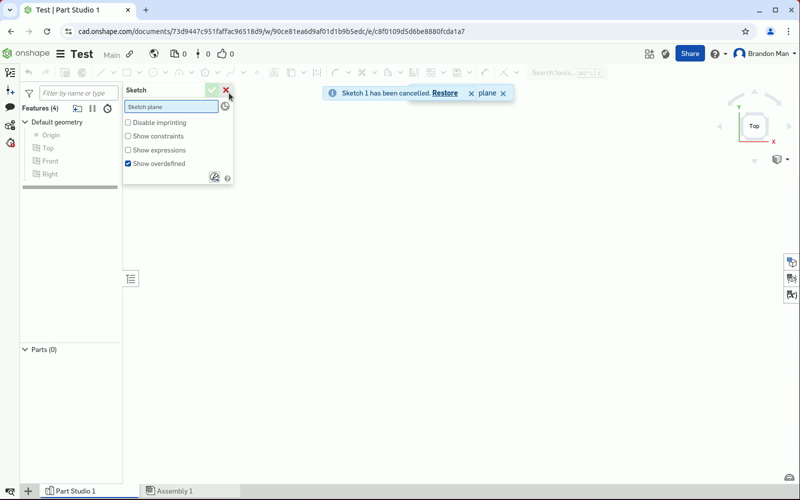
mouse_move(73, 150)
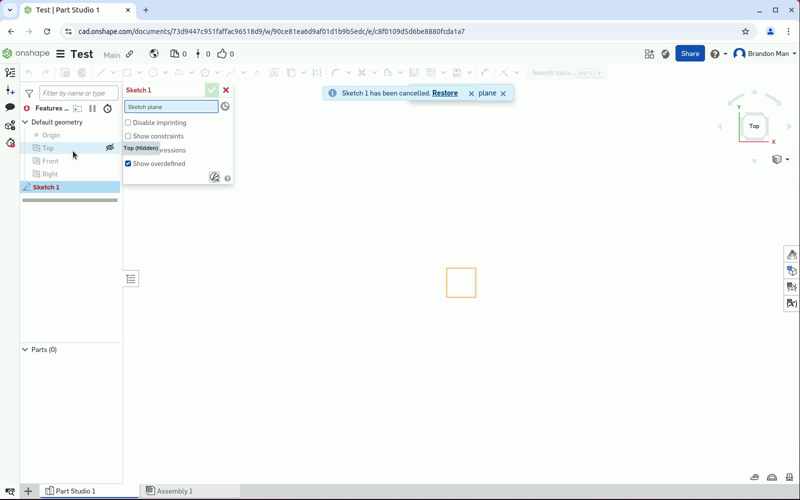
click(73, 150)
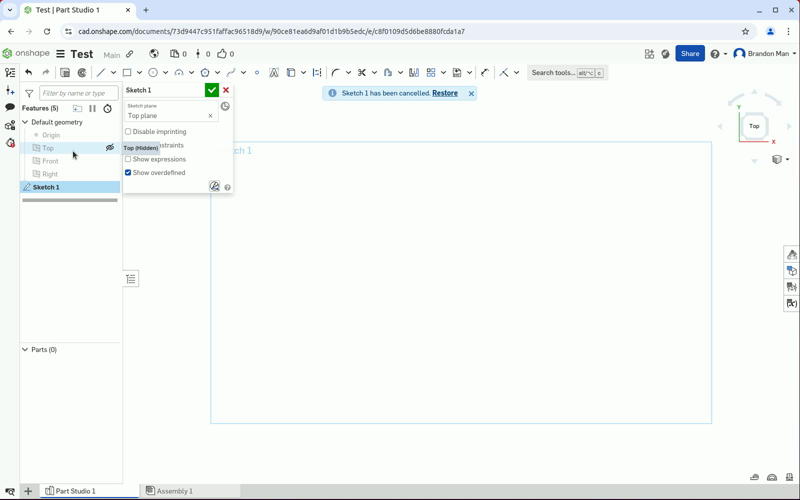
mouse_move(73, 352)
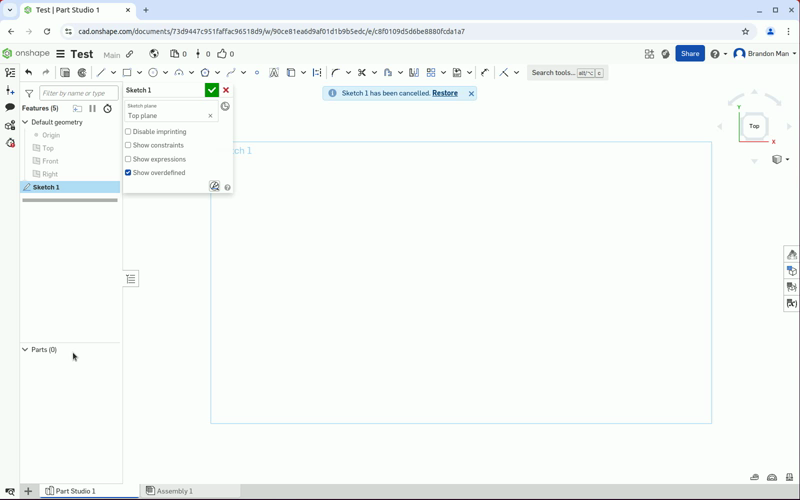
key(y)
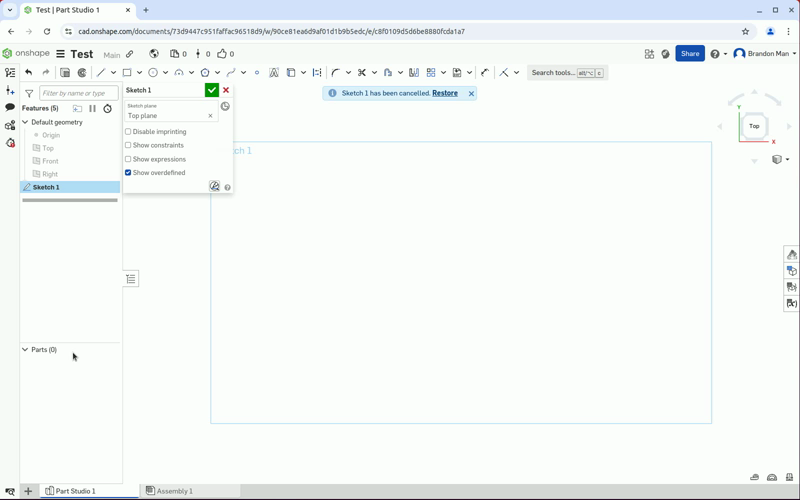
key(c)
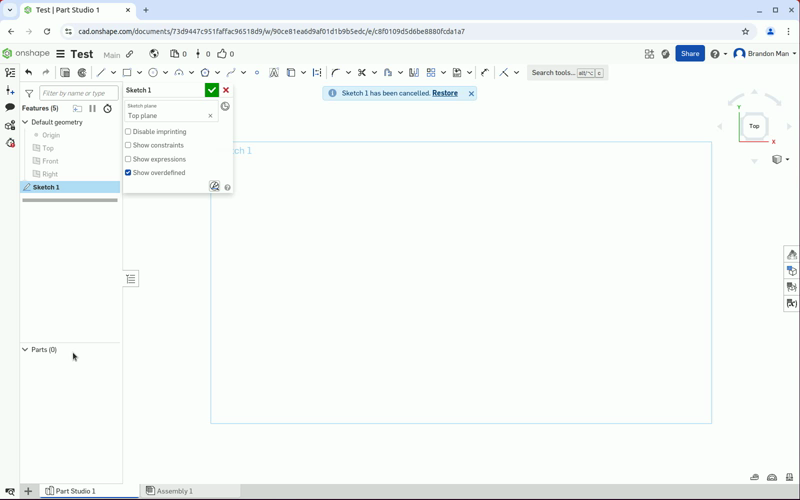
key_down(shift)
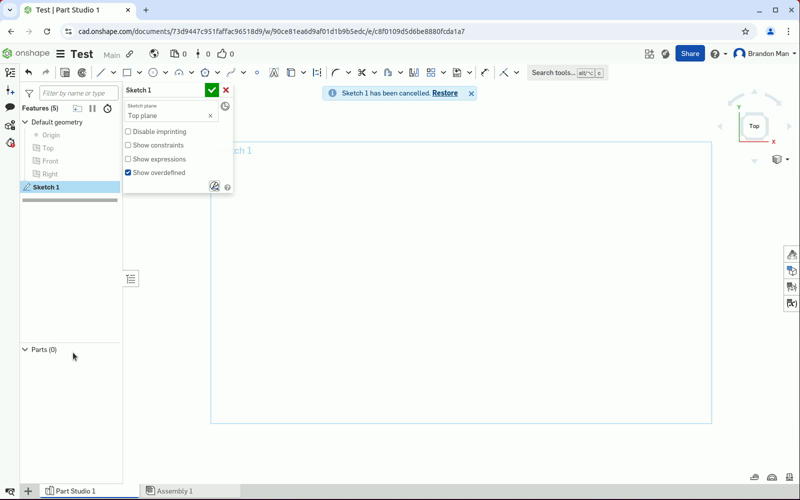
mouse_move(461, 282)
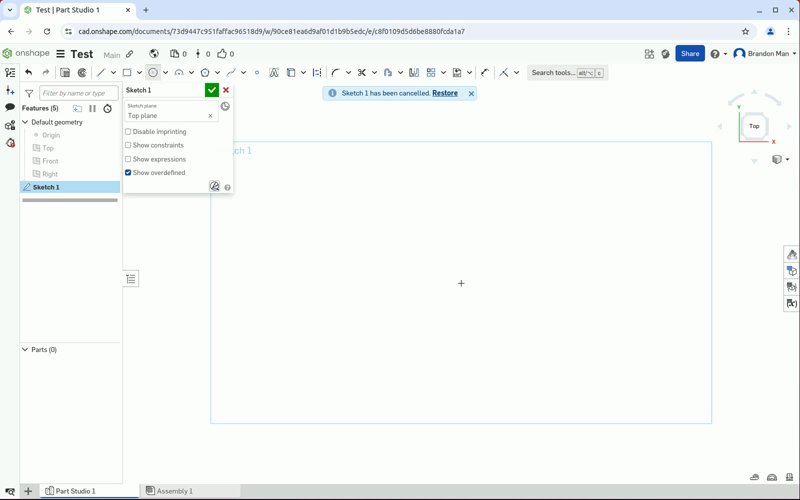
click(461, 282)
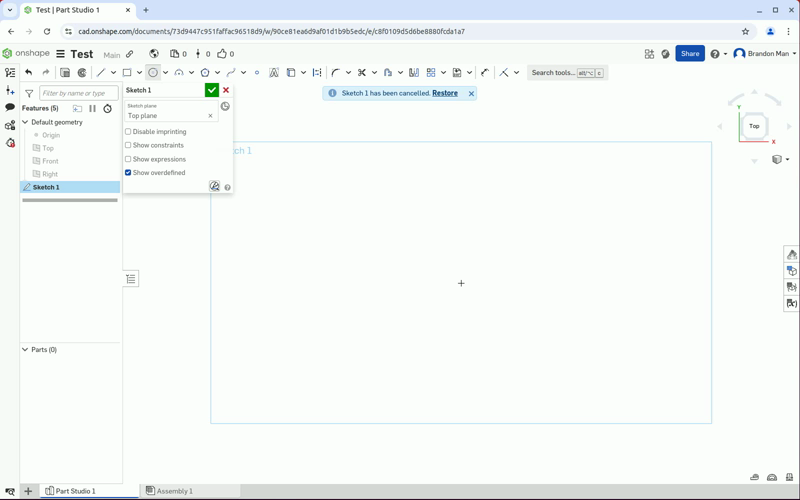
key_up(shift)
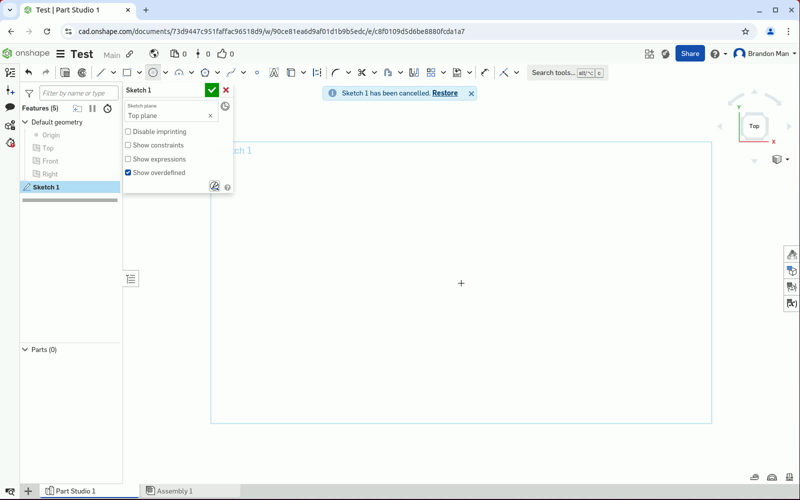
mouse_move(574, 282)
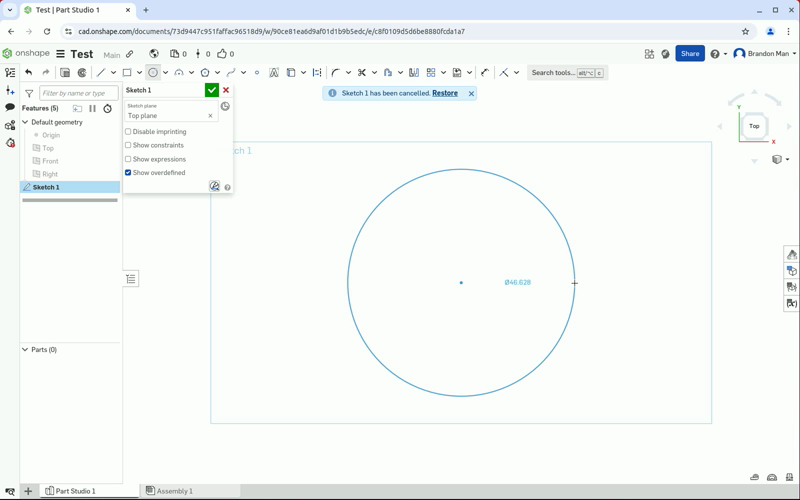
click(574, 282)
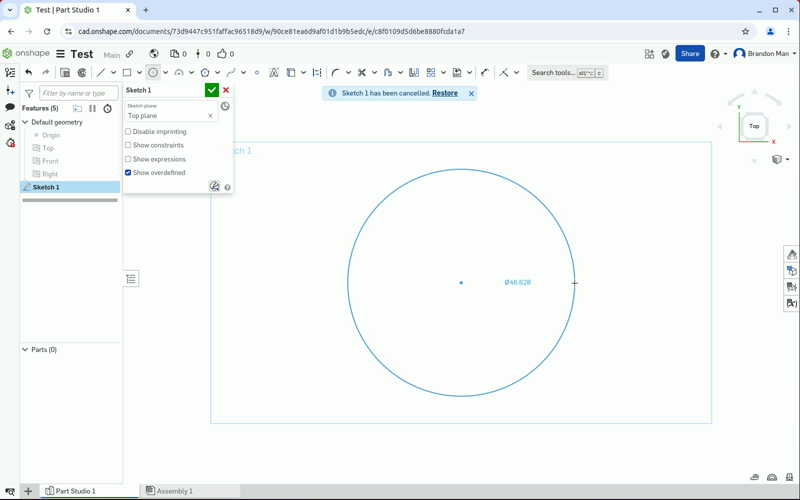
key(esc)
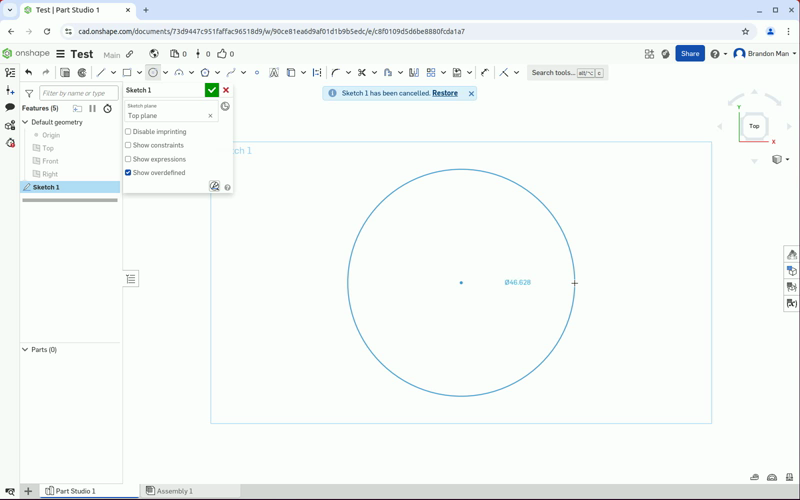
mouse_move(509, 304)
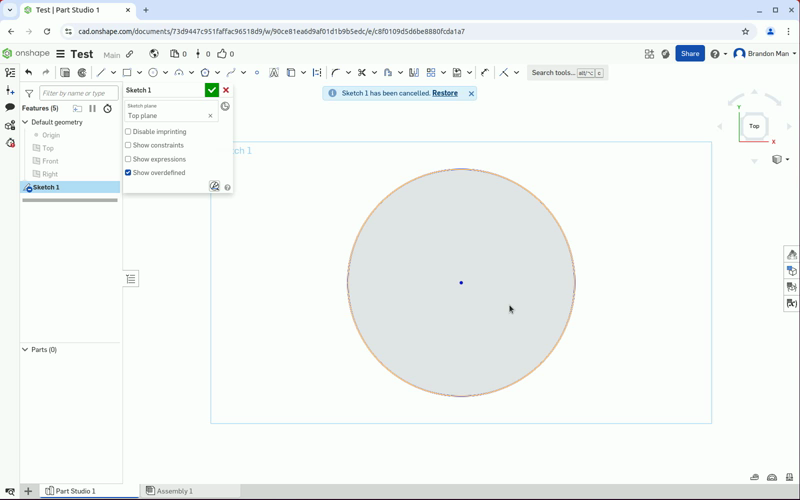
click(509, 304)
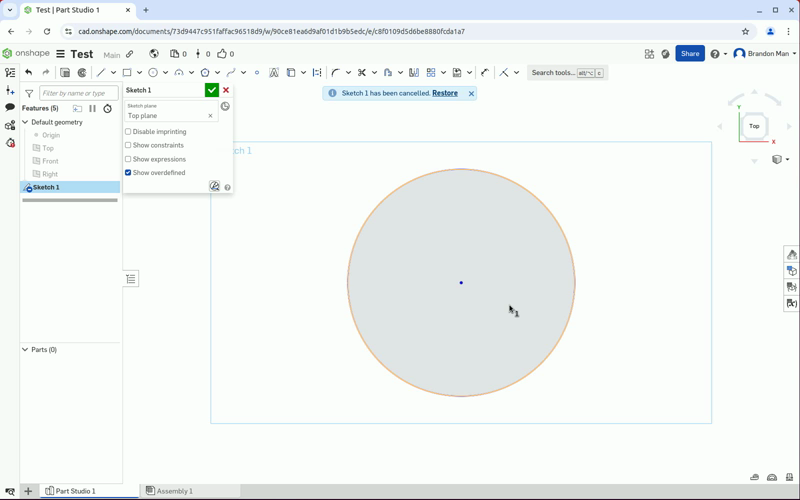
mouse_move(73, 352)
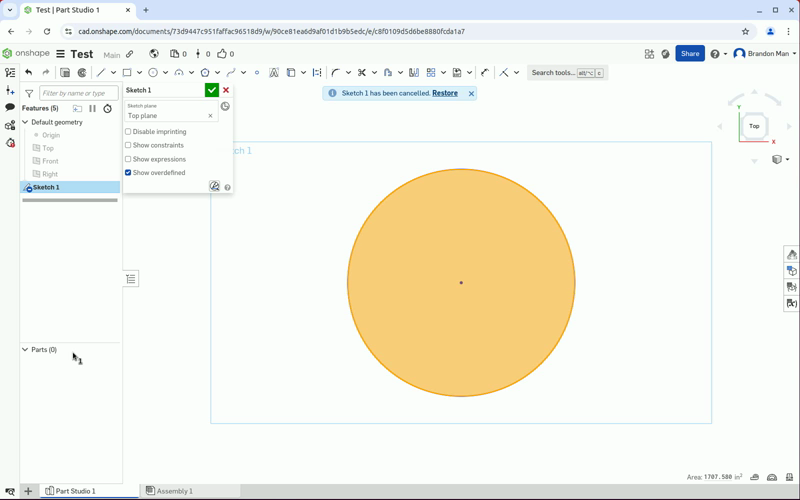
key(shift+y)
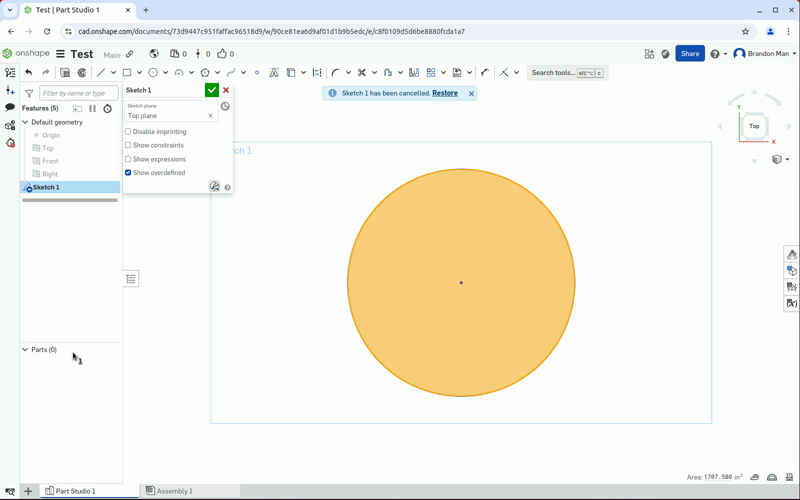
key(shift+e)
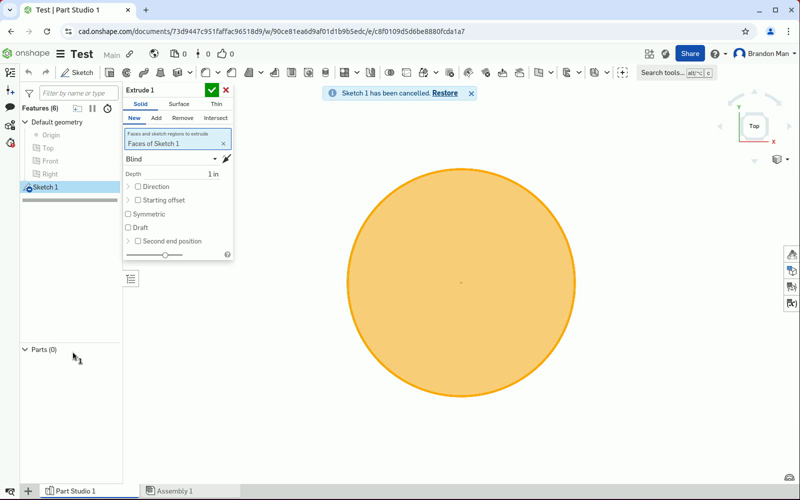
mouse_move(143, 106)
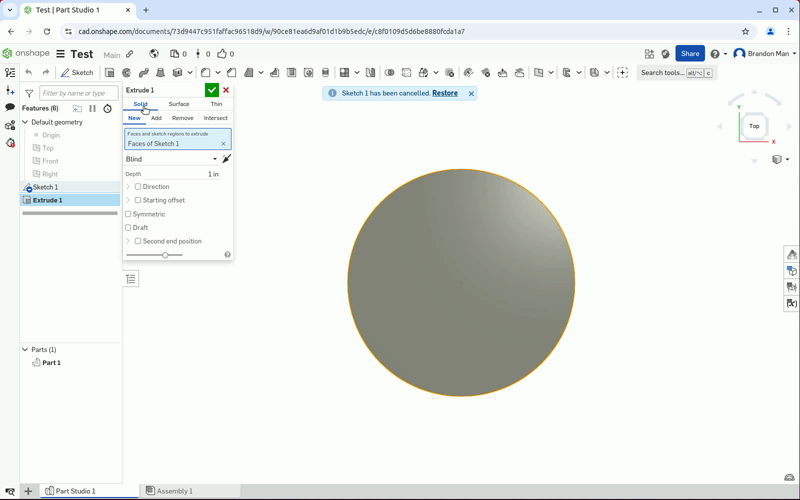
click(143, 106)
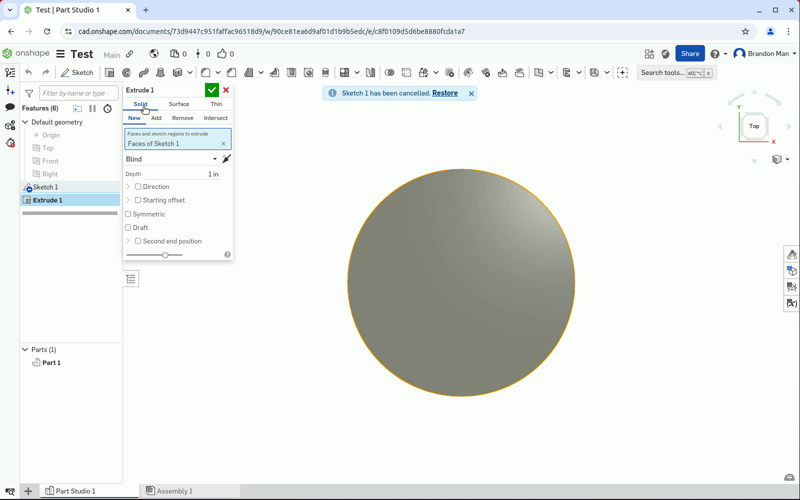
mouse_move(137, 120)
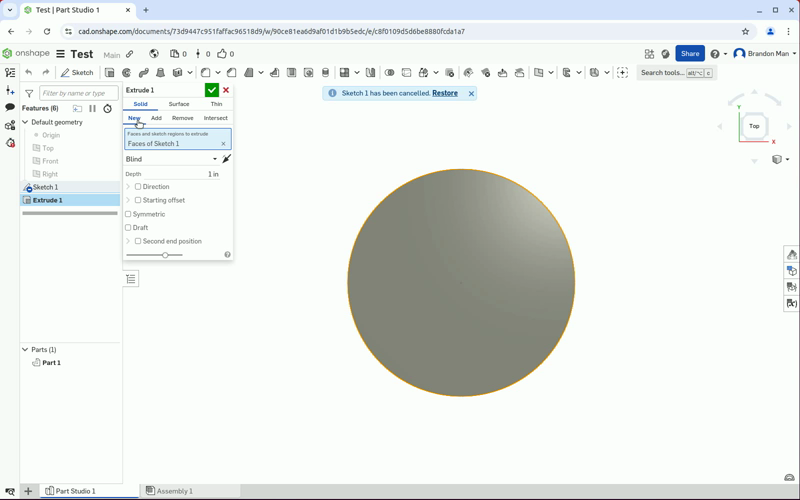
click(137, 120)
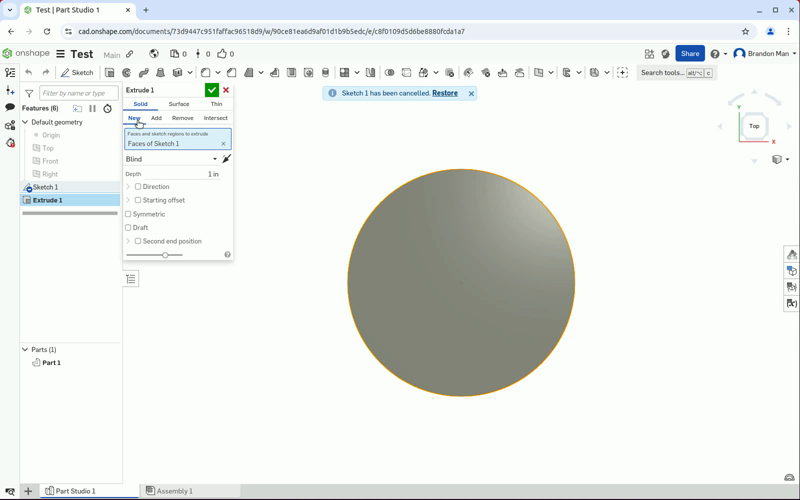
key(tab, 4)
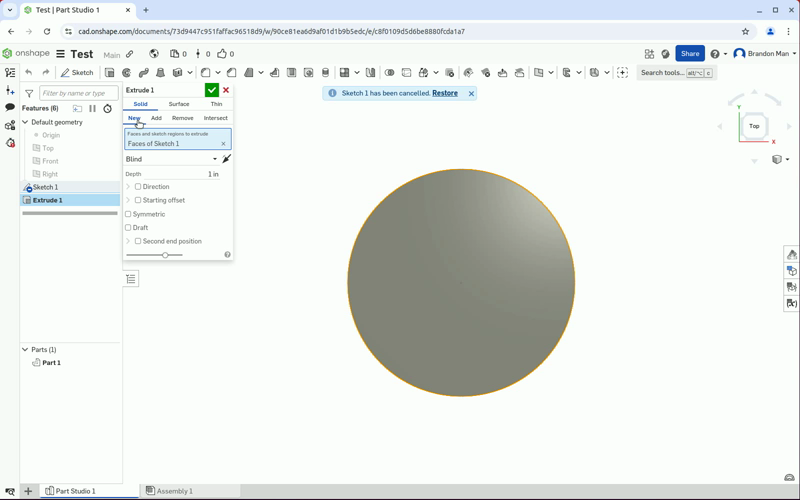
text(23.108)
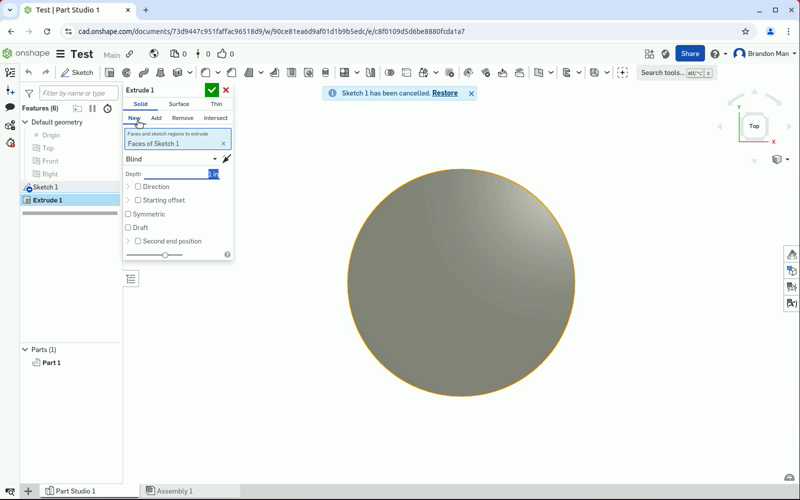
key(enter)
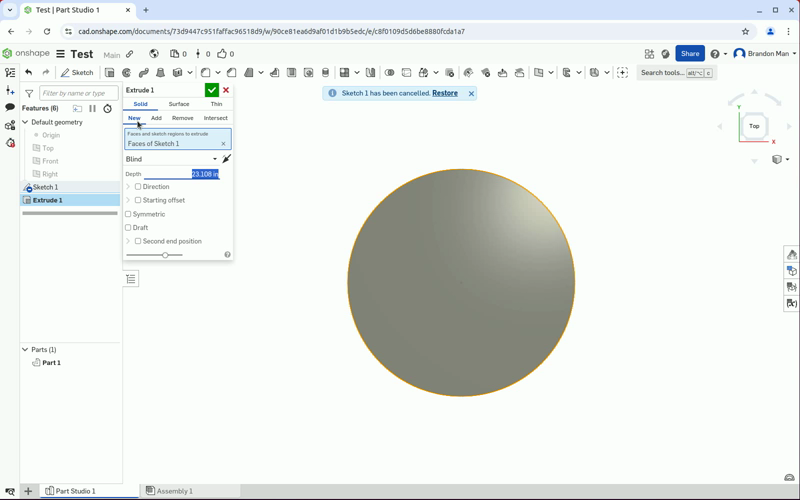
key(shift+h)
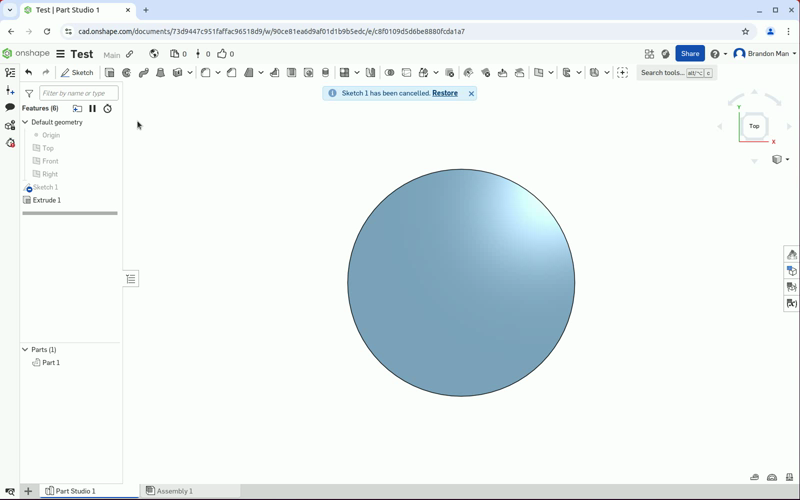
key(shift+h)
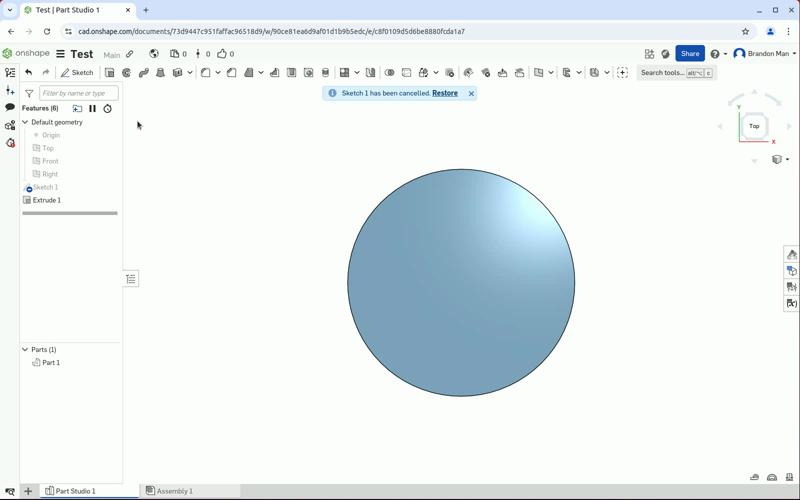
mouse_move(73, 189)
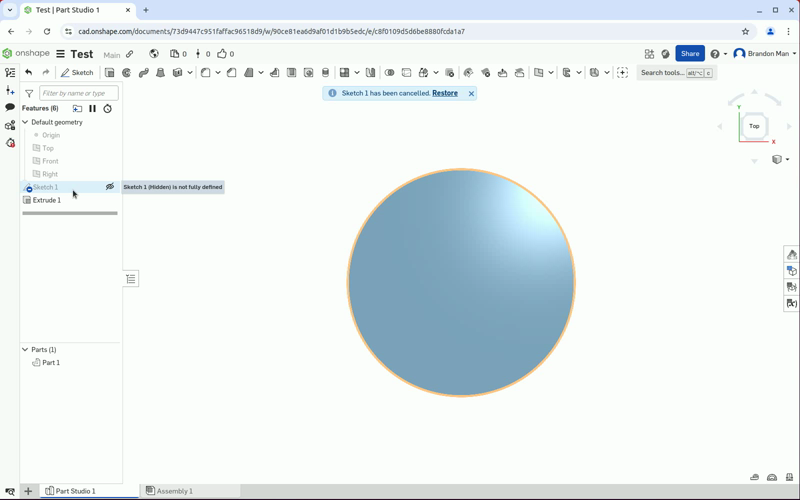
click(73, 189)
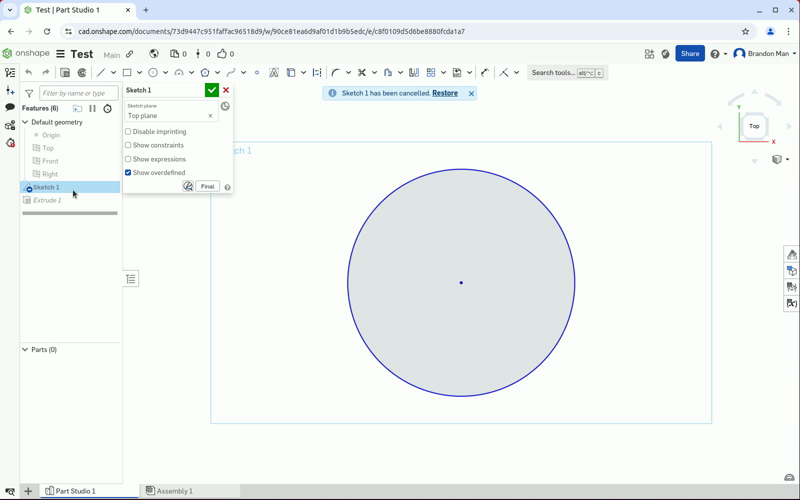
mouse_move(229, 92)
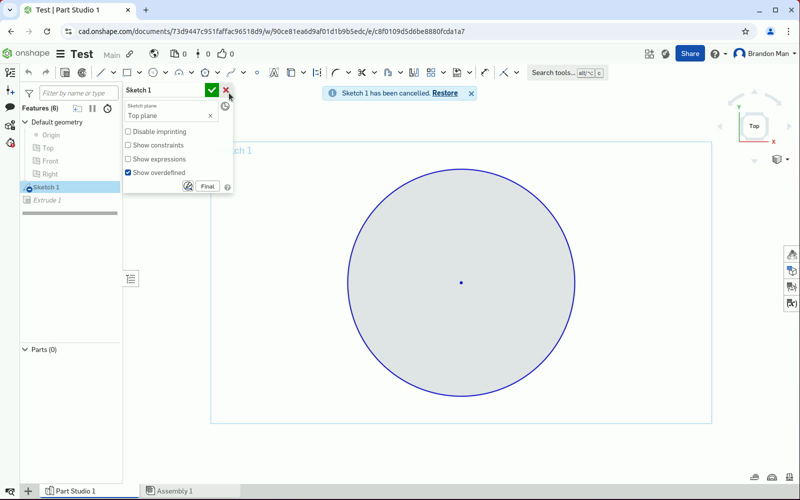
click(229, 92)
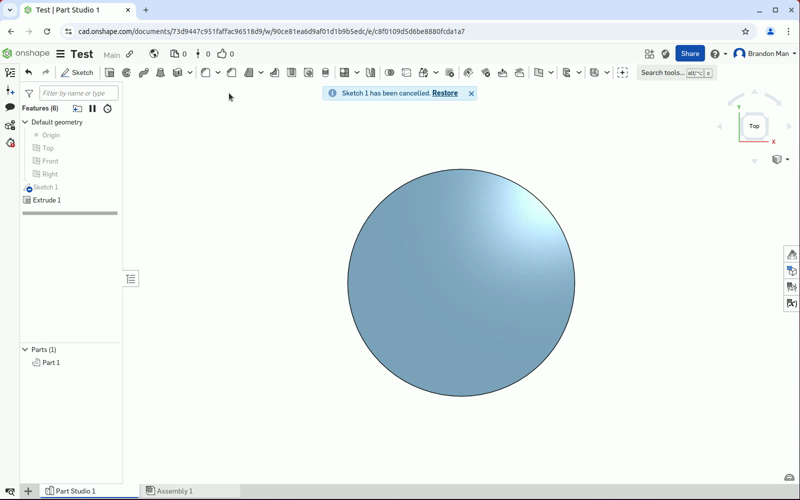
mouse_move(541, 75)
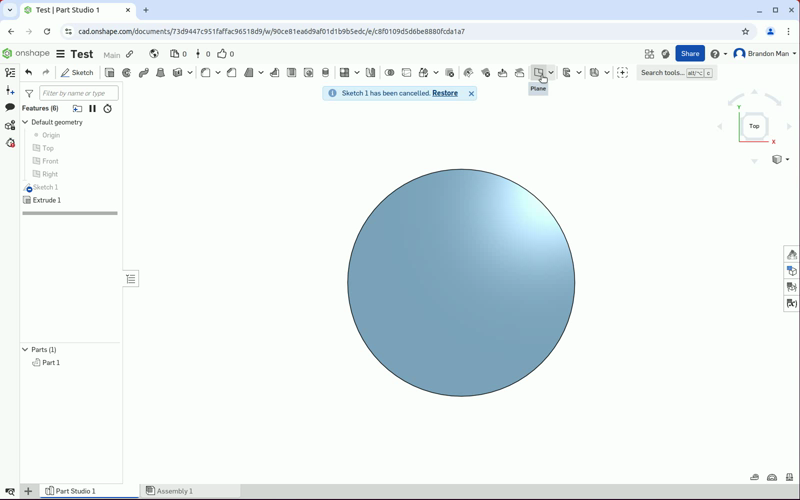
click(541, 75)
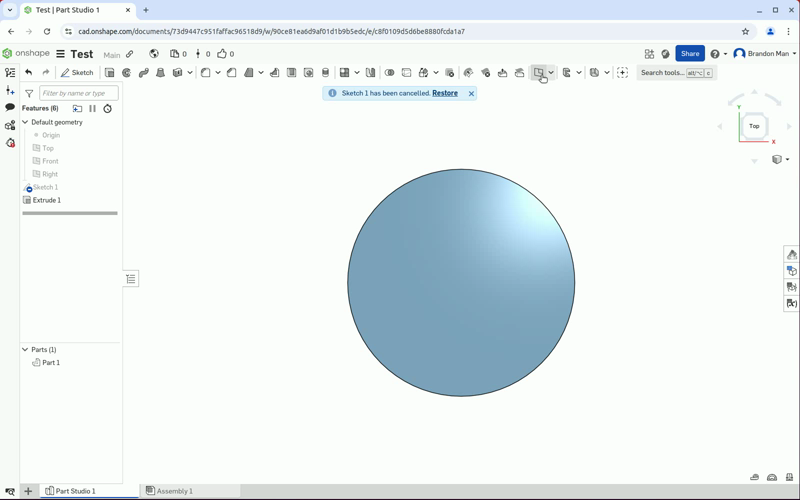
mouse_move(73, 150)
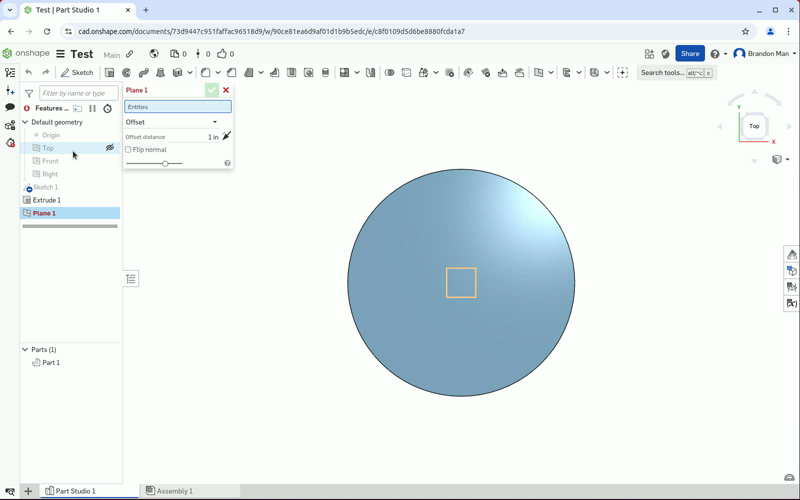
click(73, 150)
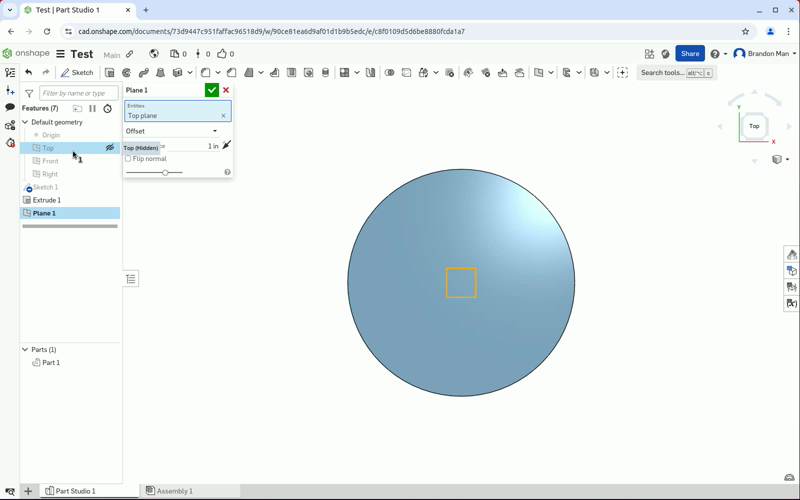
key(tab, 2)
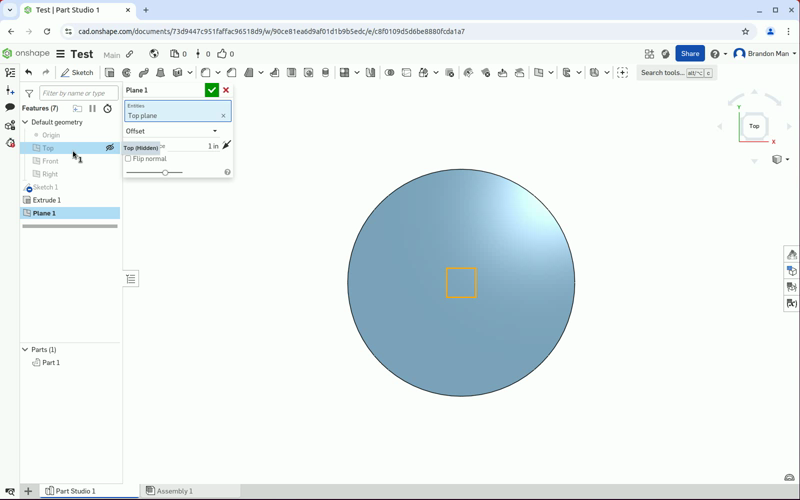
text(23.108)
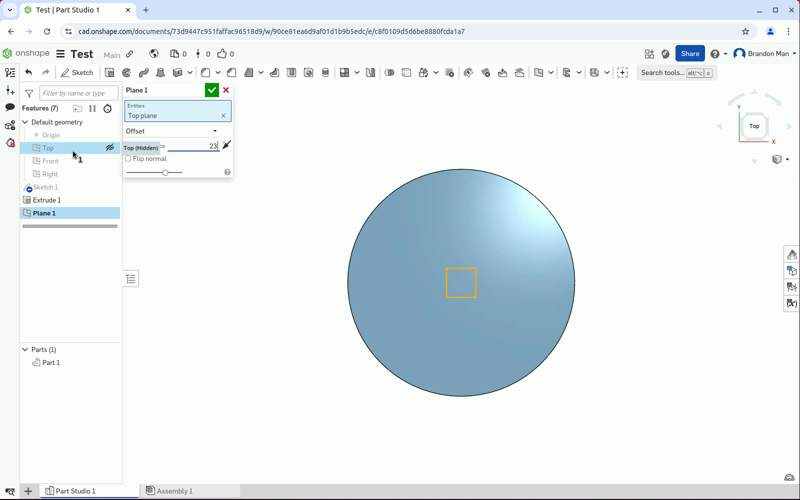
key(enter, 2)
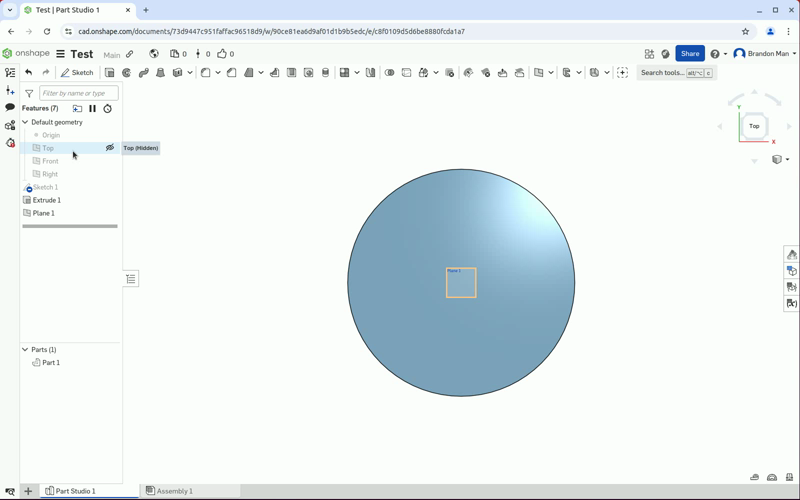
key(shift+s)
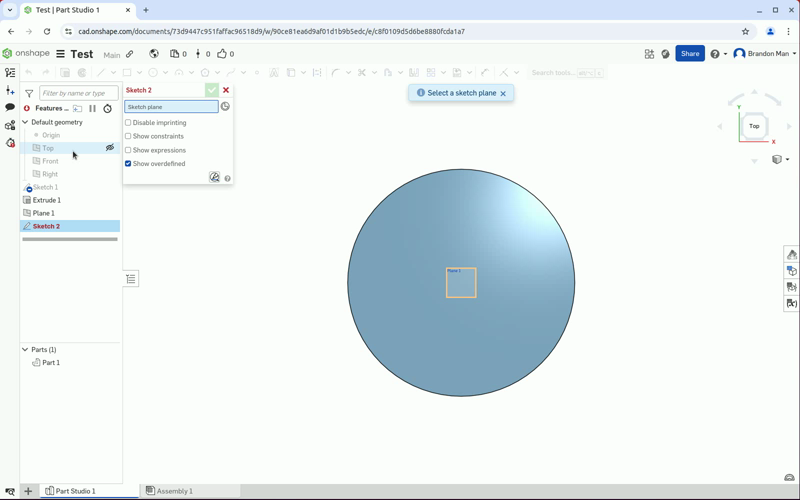
mouse_move(73, 215)
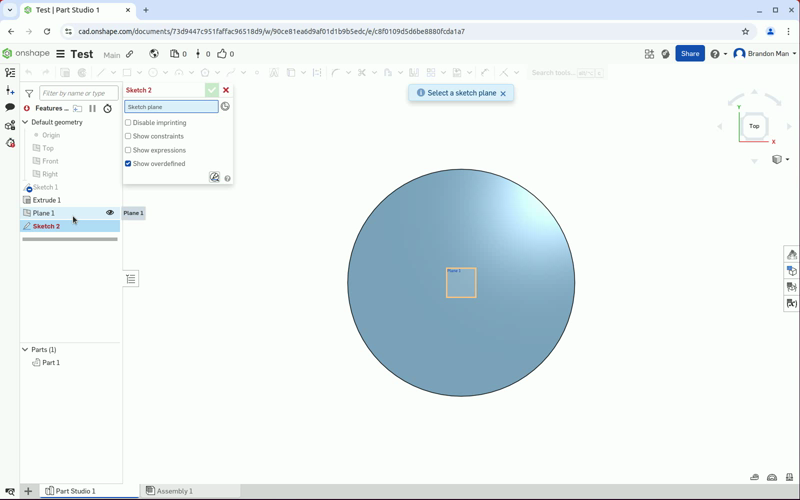
click(73, 215)
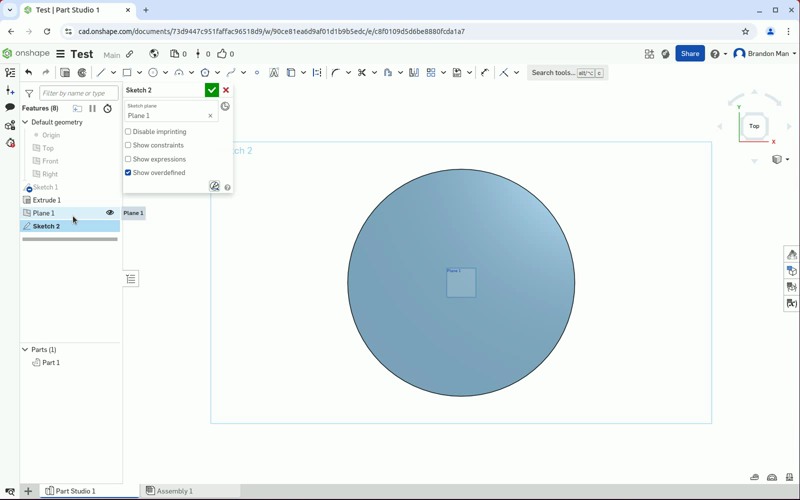
mouse_move(73, 352)
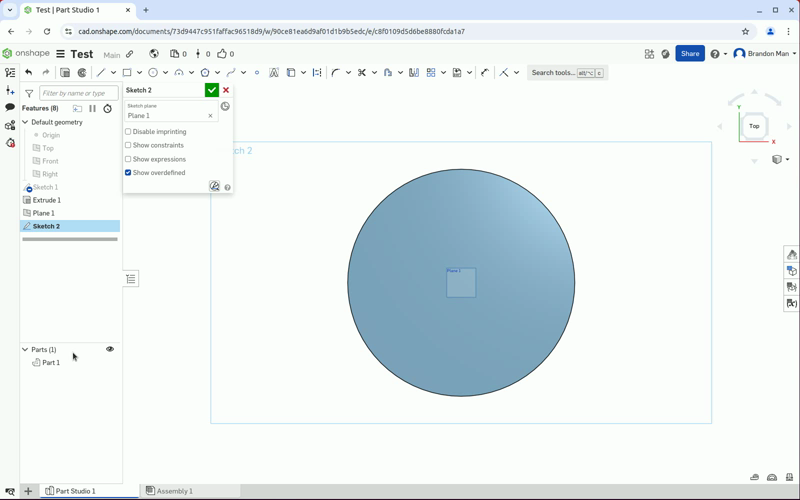
key(y)
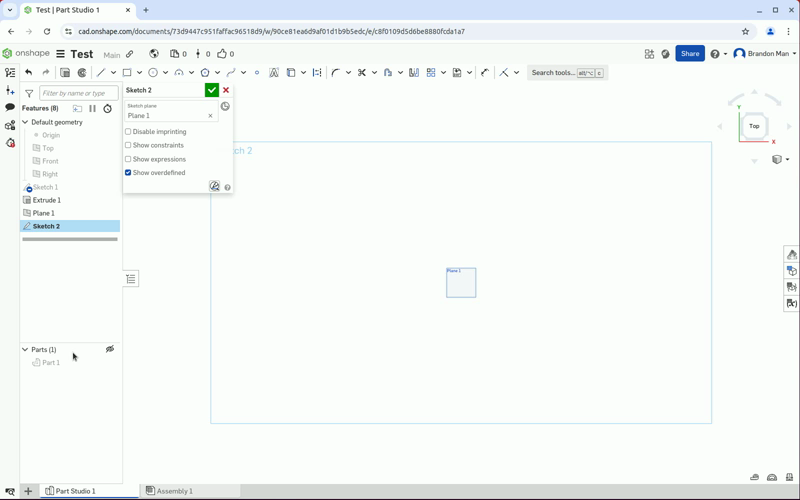
key(c)
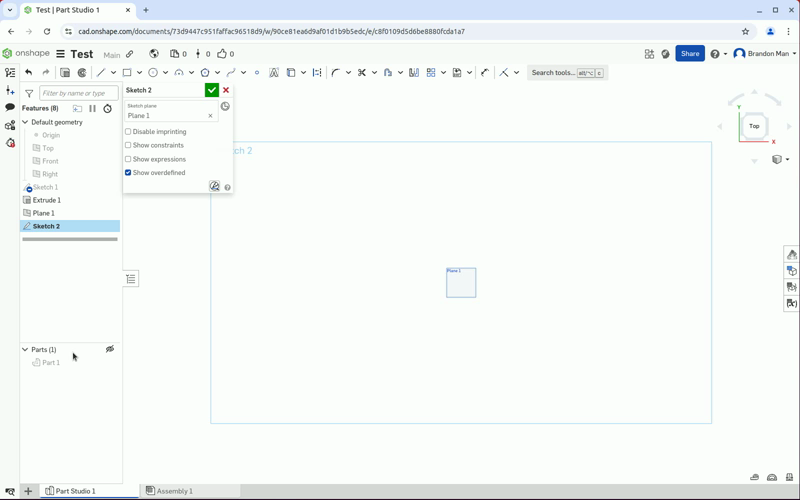
key_down(shift)
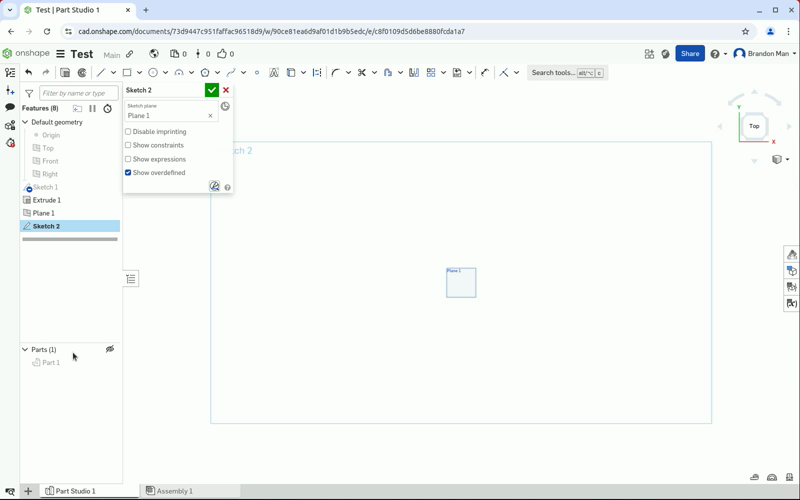
mouse_move(461, 282)
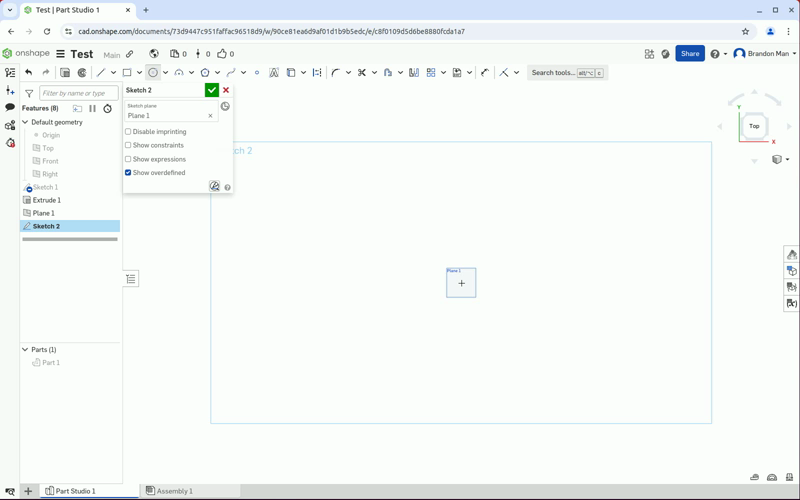
click(461, 282)
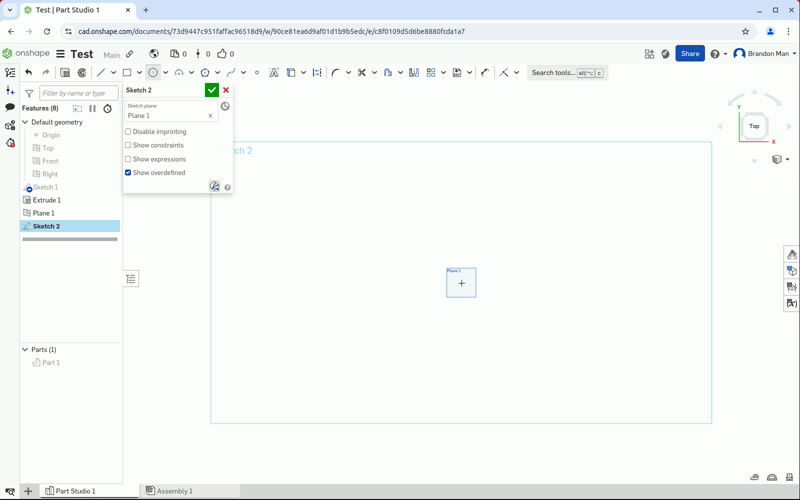
key_up(shift)
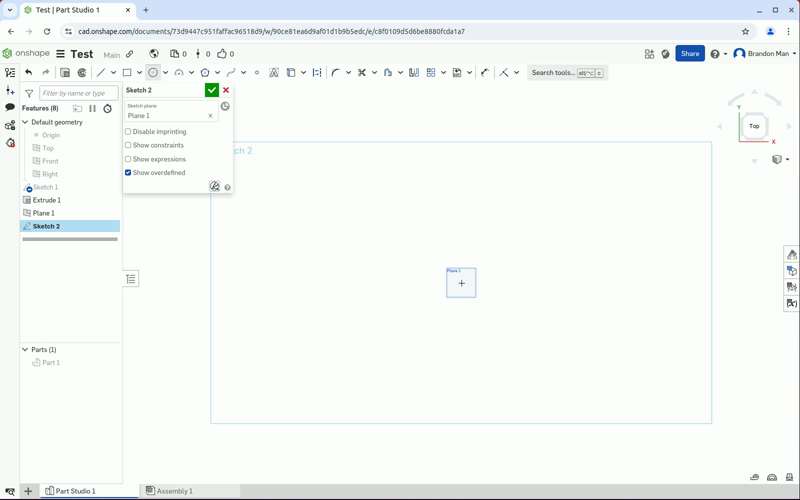
mouse_move(564, 282)
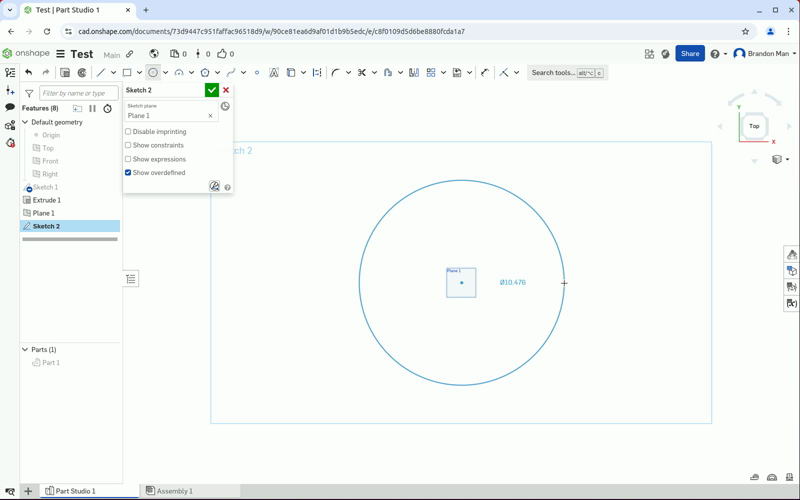
click(564, 282)
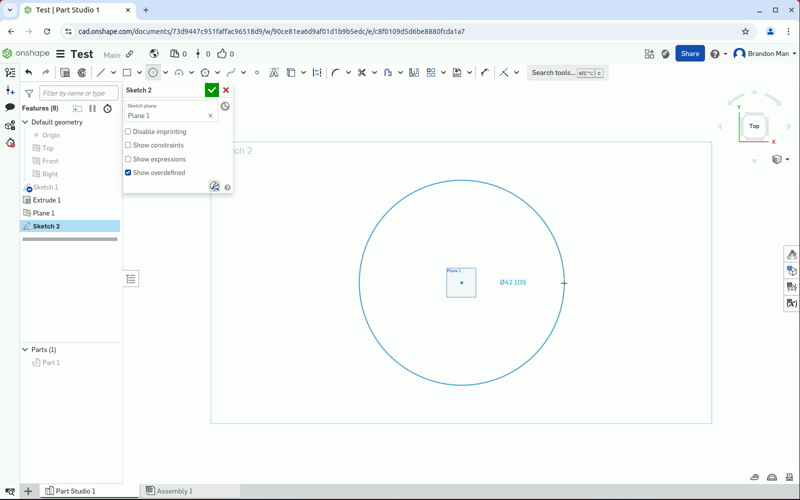
key(esc)
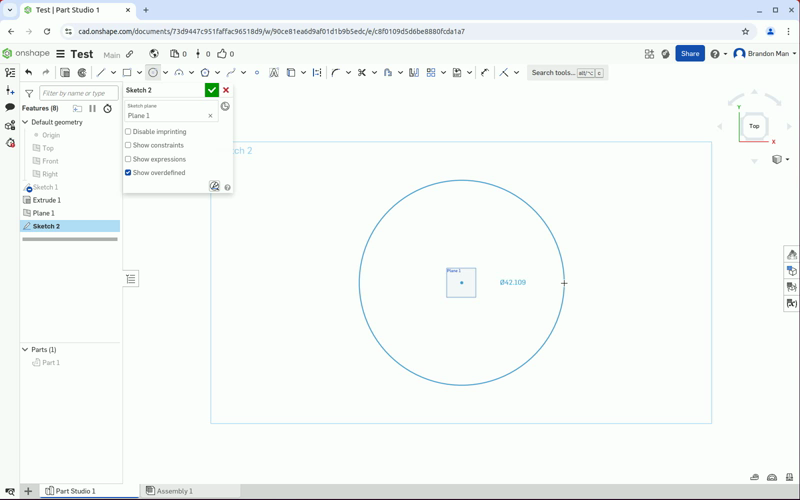
mouse_move(451, 338)
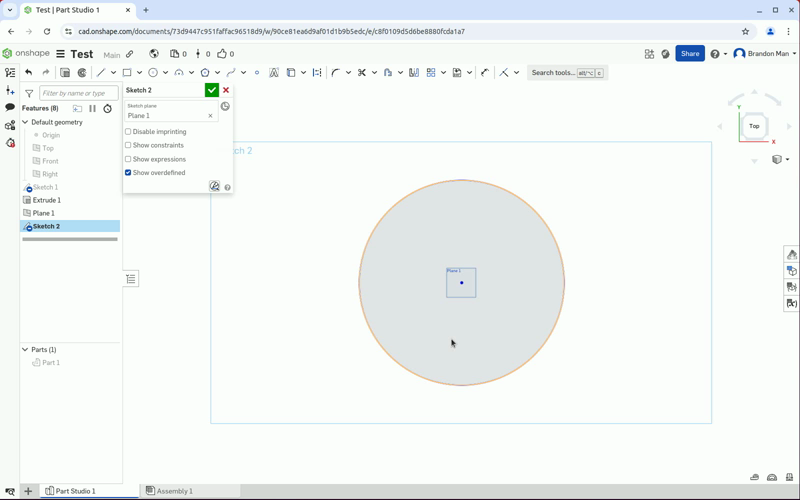
click(451, 338)
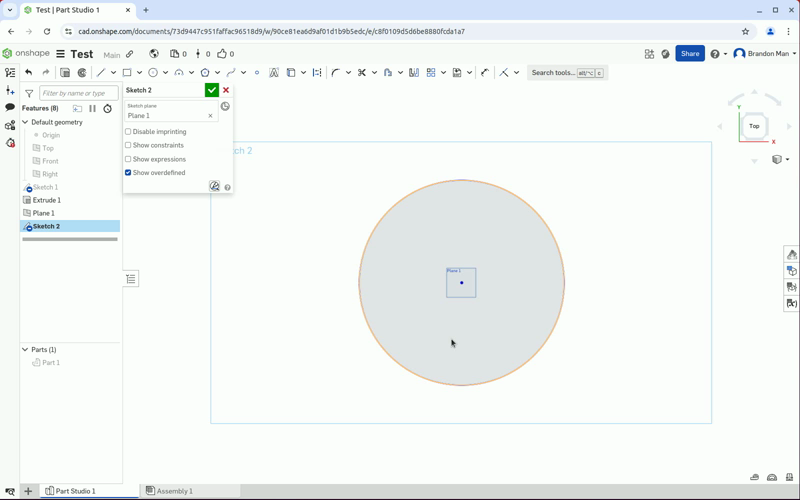
mouse_move(73, 352)
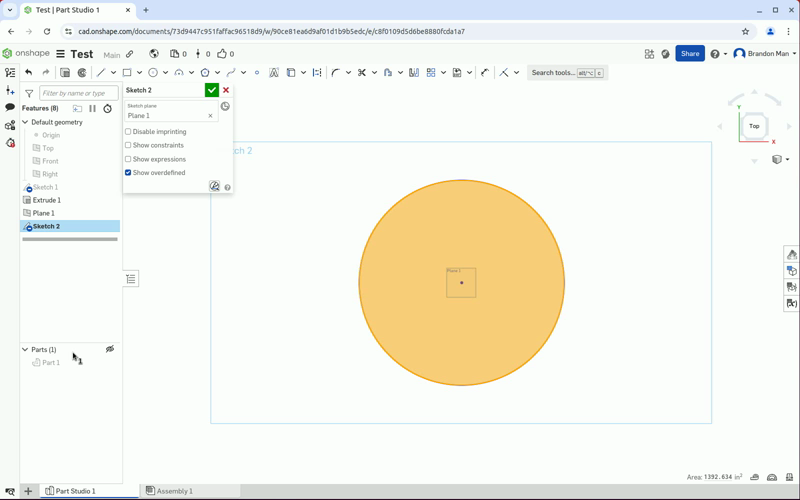
key(shift+y)
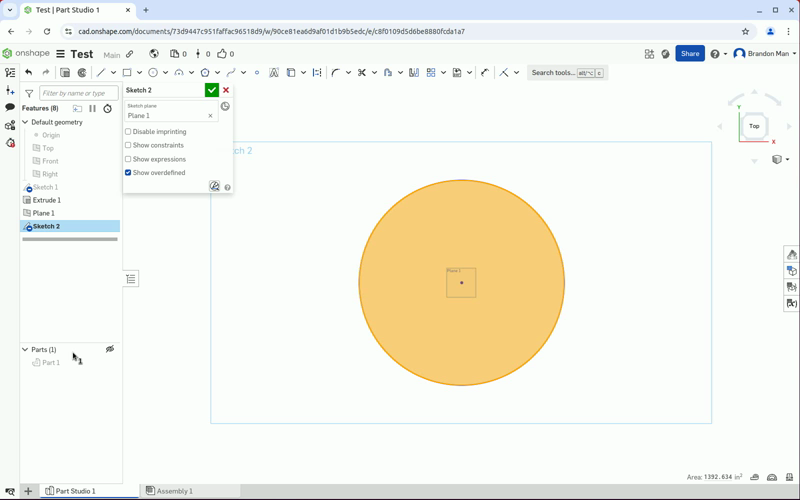
key(shift+e)
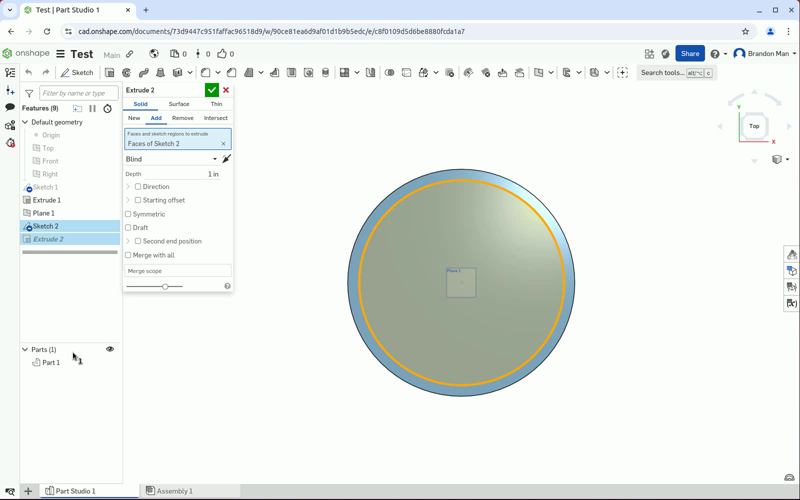
mouse_move(143, 106)
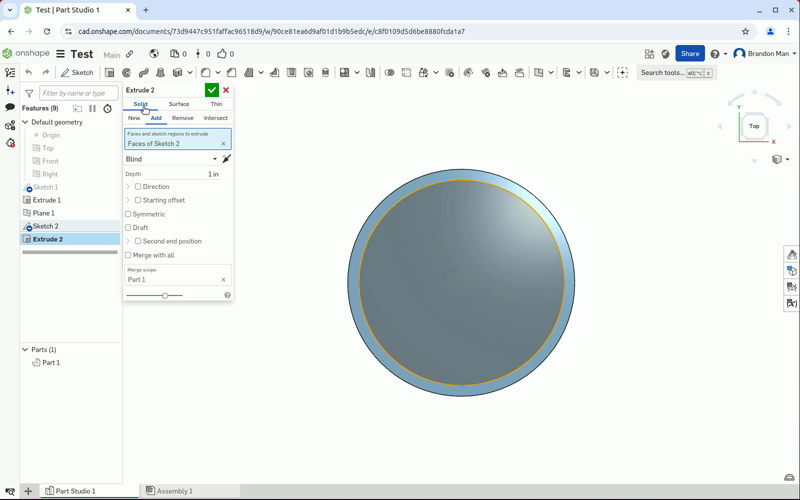
click(143, 106)
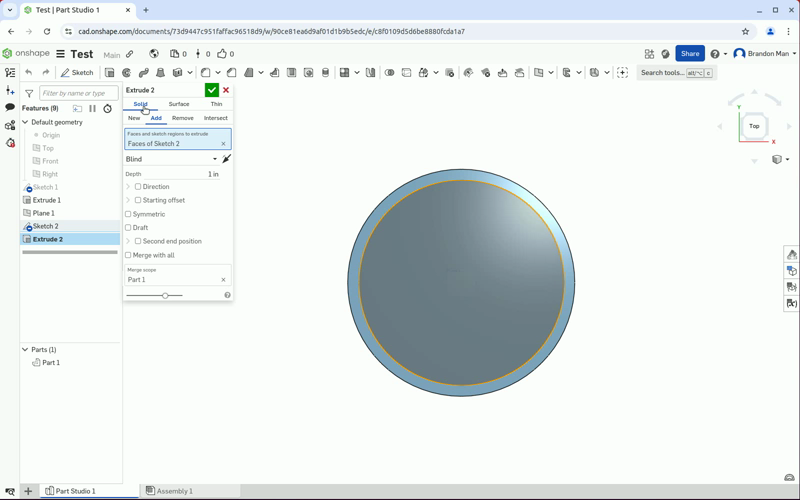
mouse_move(186, 120)
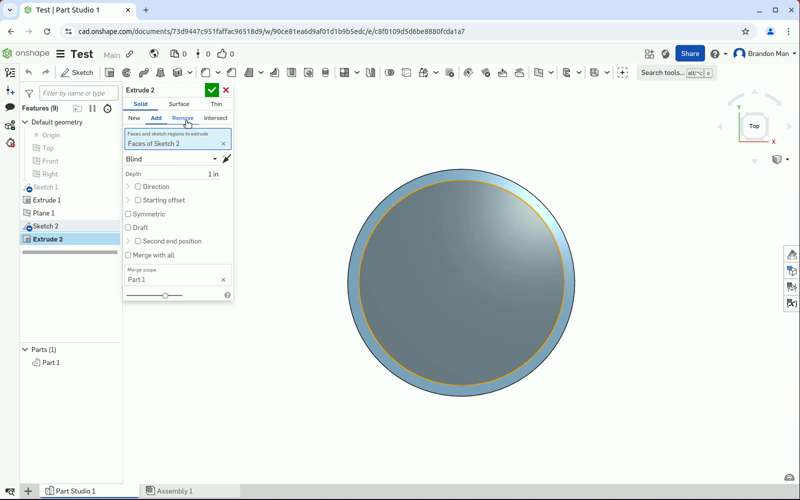
click(186, 120)
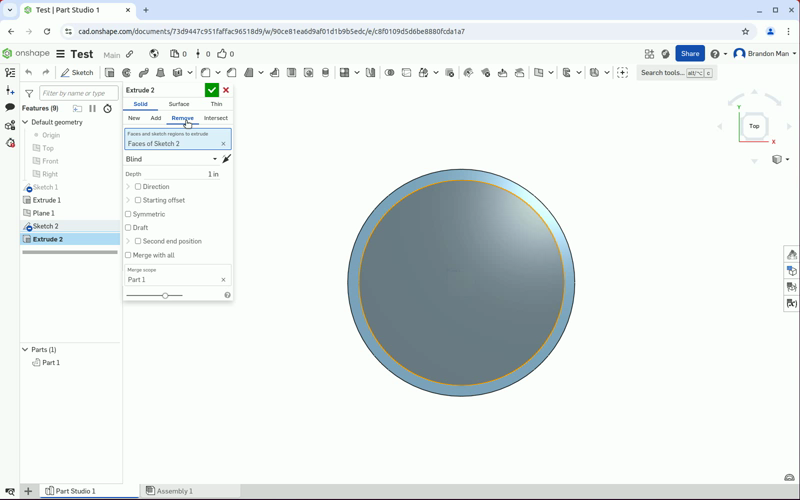
key(tab, 4)
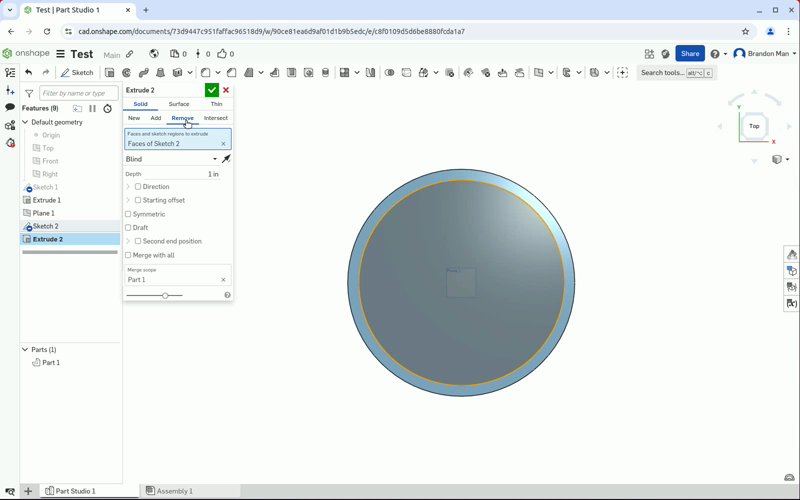
text(16.128)
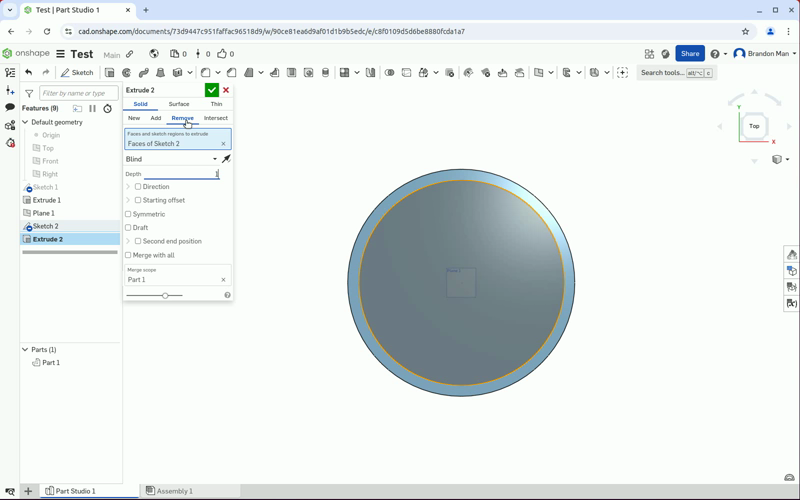
key(tab, 6)
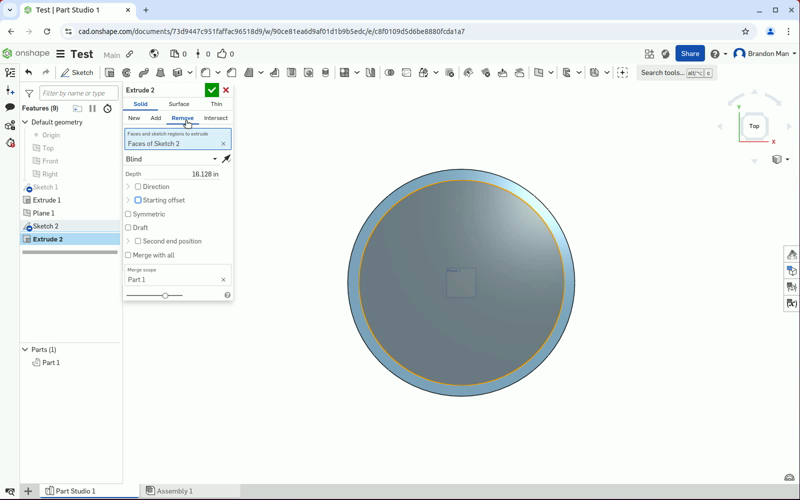
key(space)
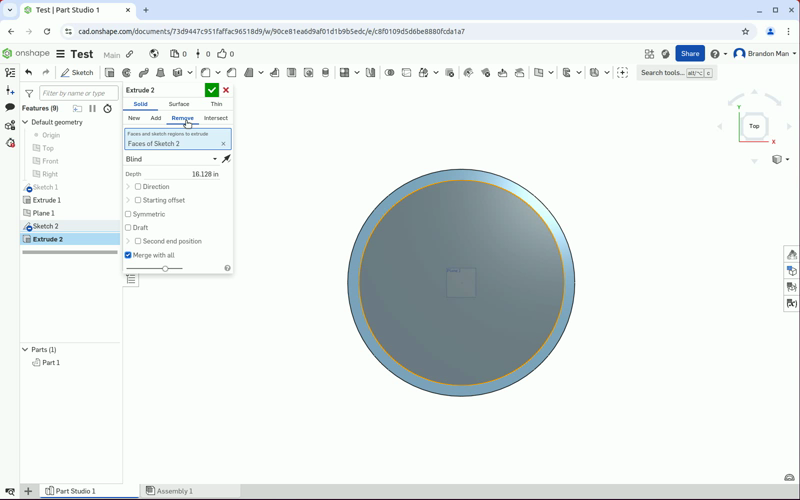
key(enter)
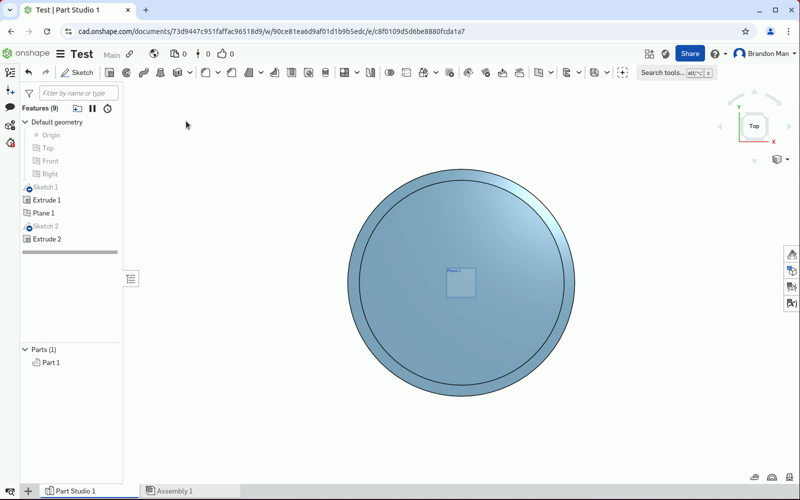
key(shift+h)
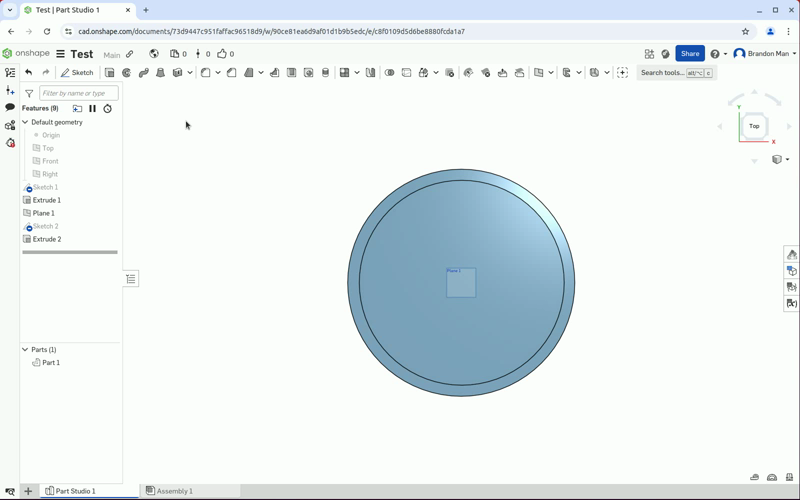
key(shift+h)
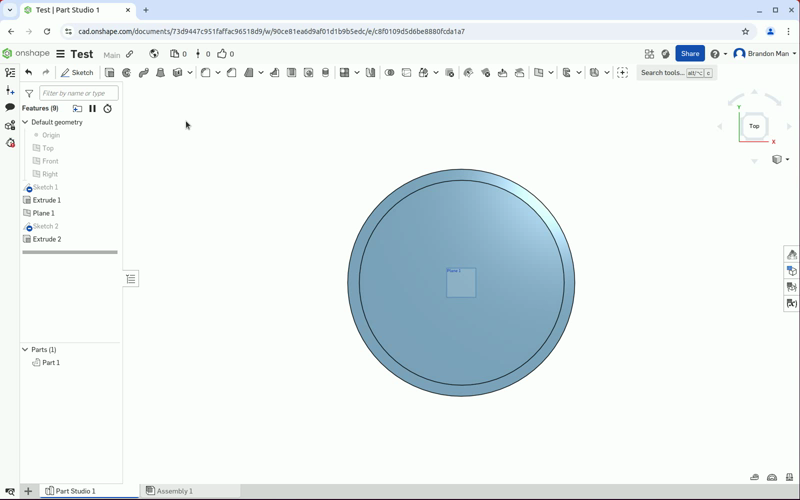
key(shift+7)
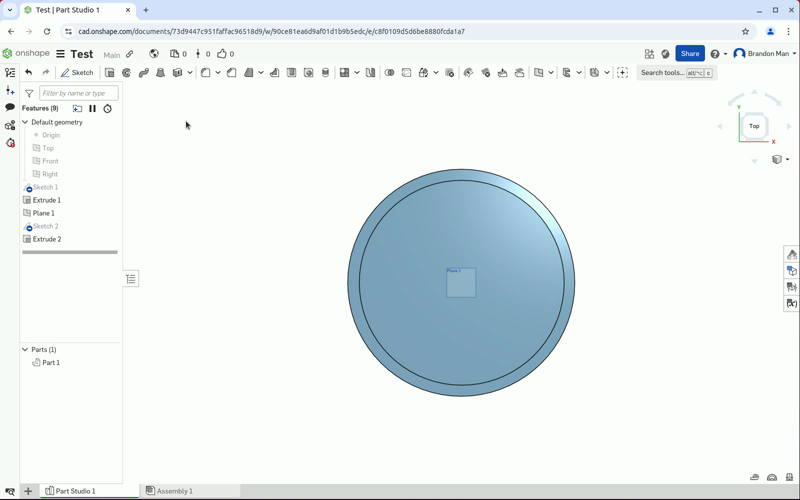
key(up, 3)
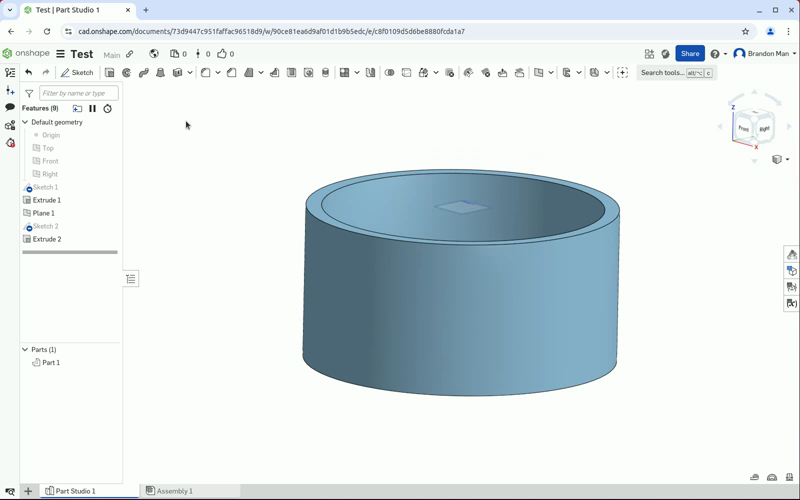
key(left, 3)
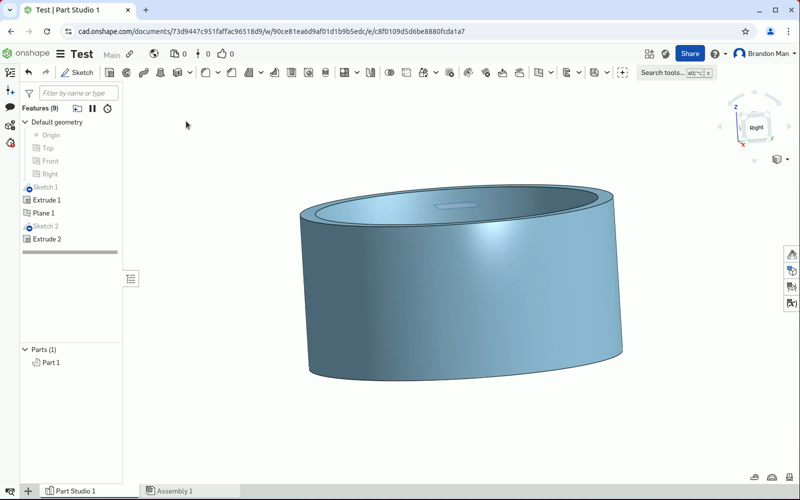
key(right, 3)
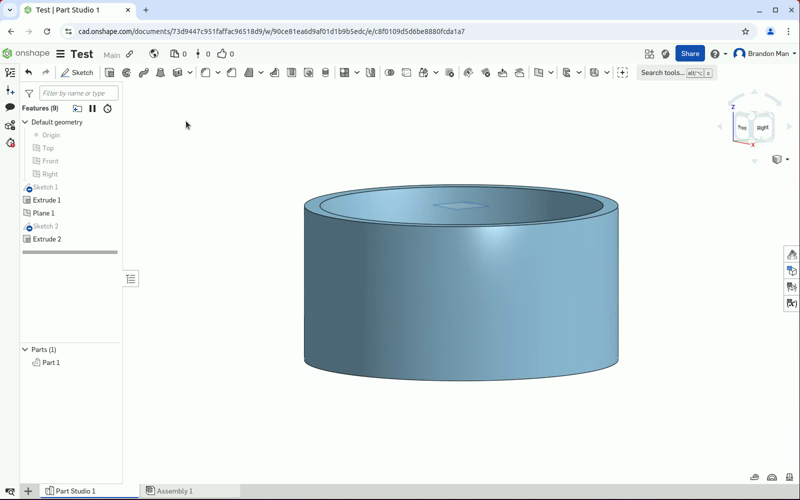
key(down, 3)
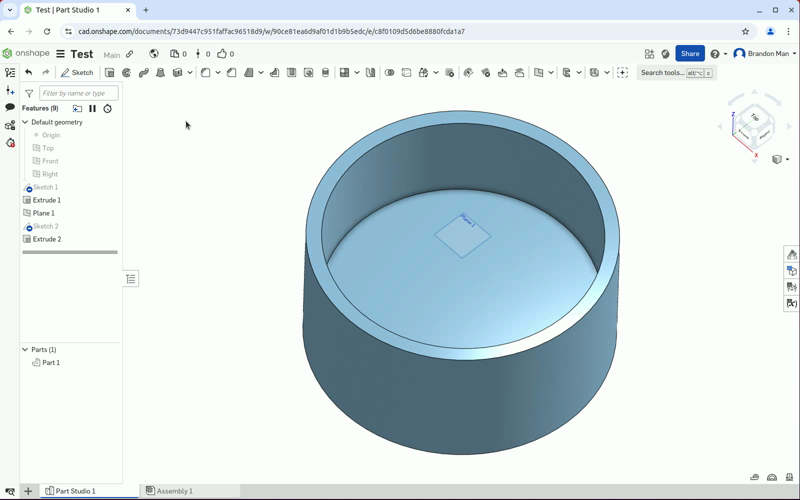
mouse_move(73, 189)
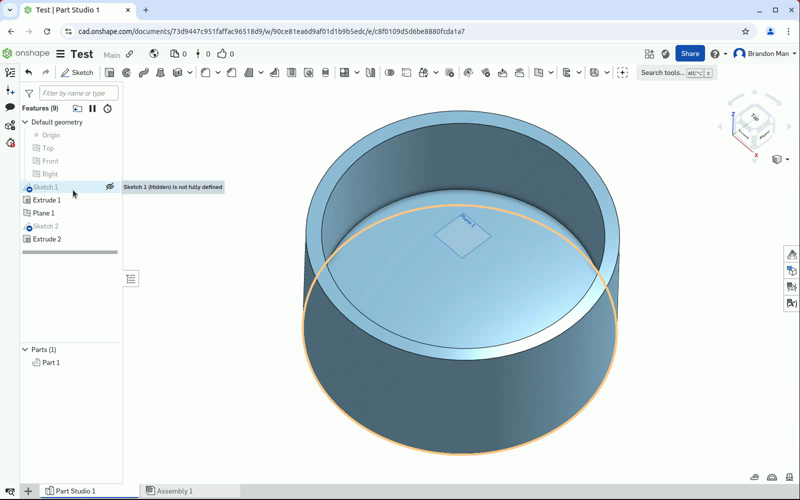
click(73, 189)